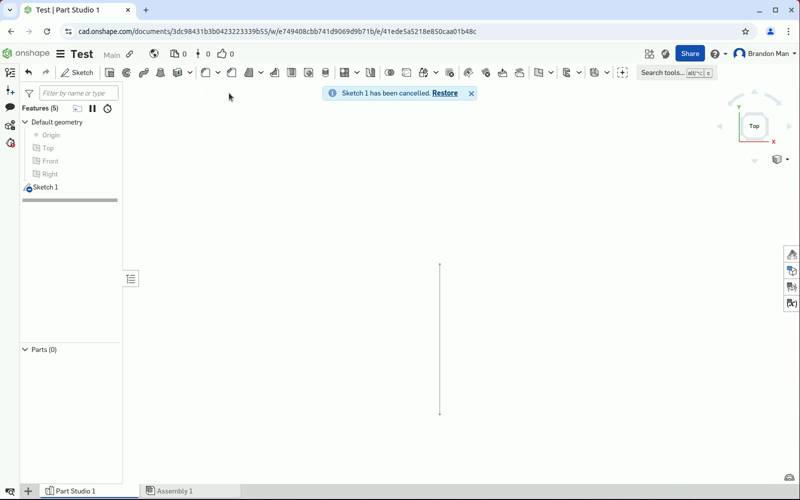
key(shift+h)
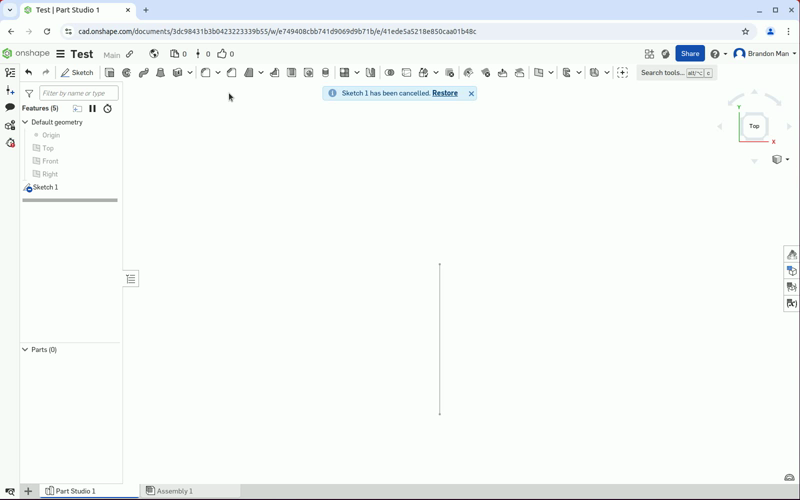
key(shift+s)
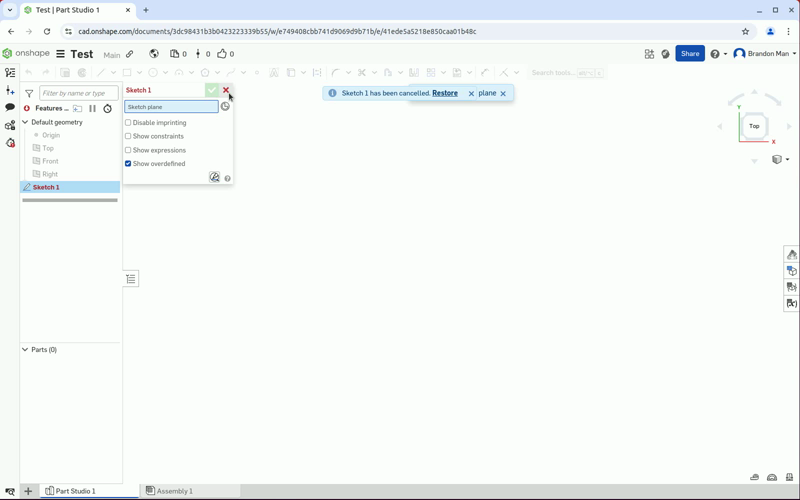
mouse_move(73, 150)
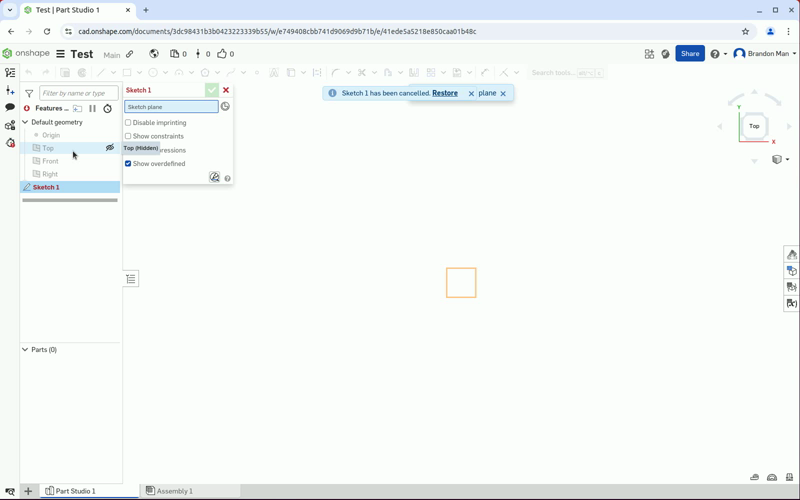
click(73, 150)
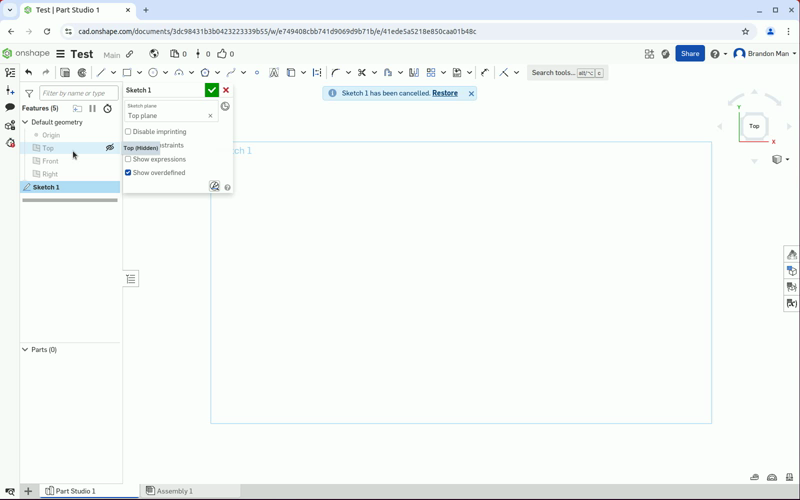
mouse_move(73, 352)
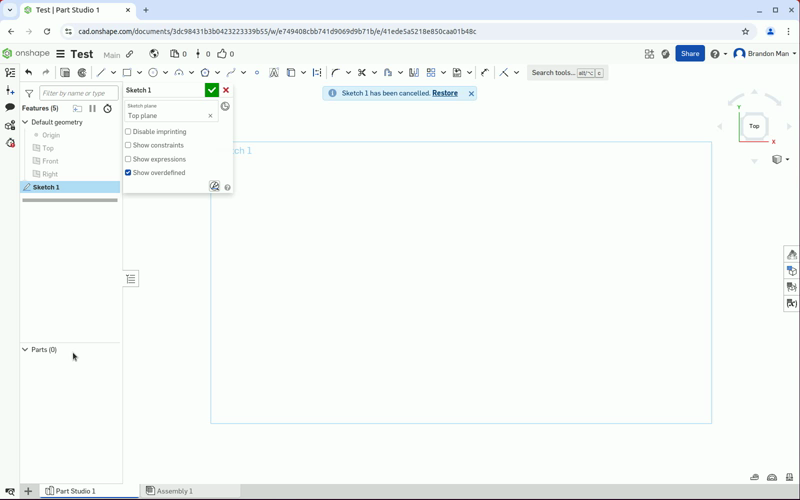
key(y)
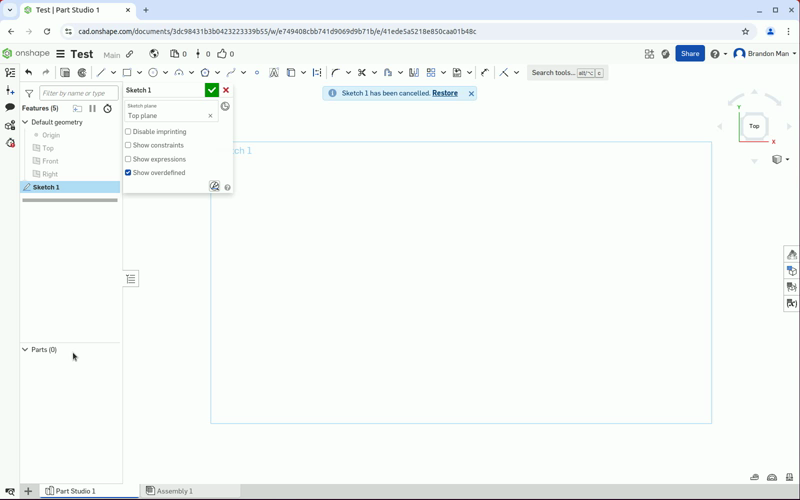
key(c)
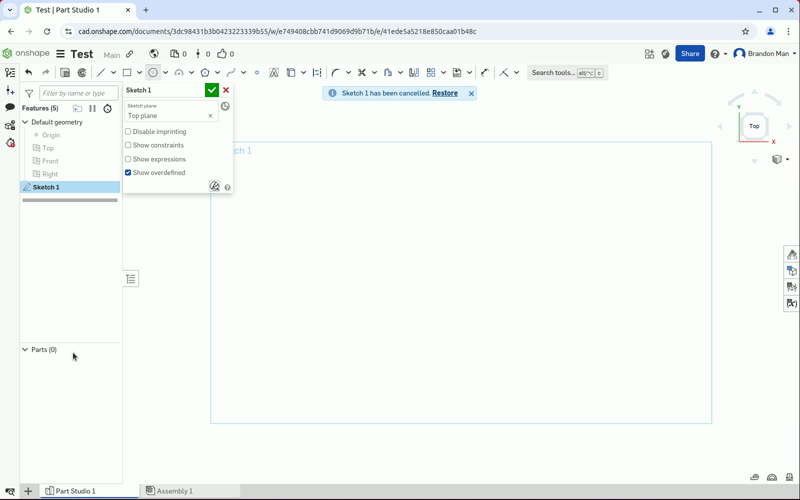
key_down(shift)
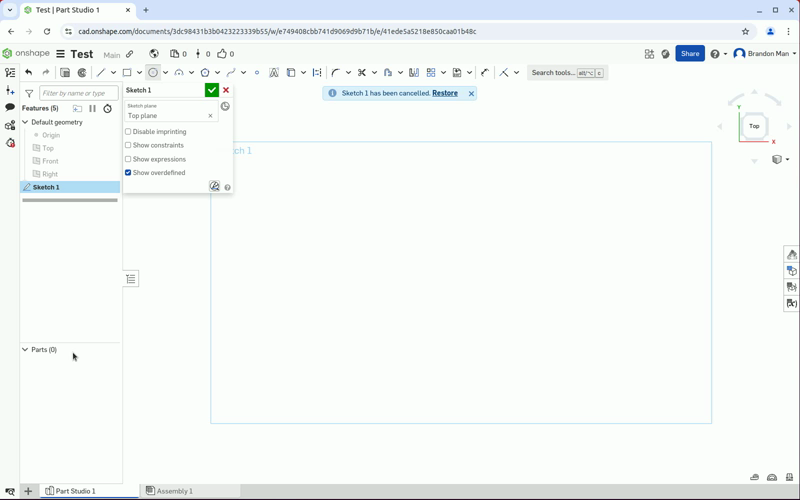
mouse_move(461, 282)
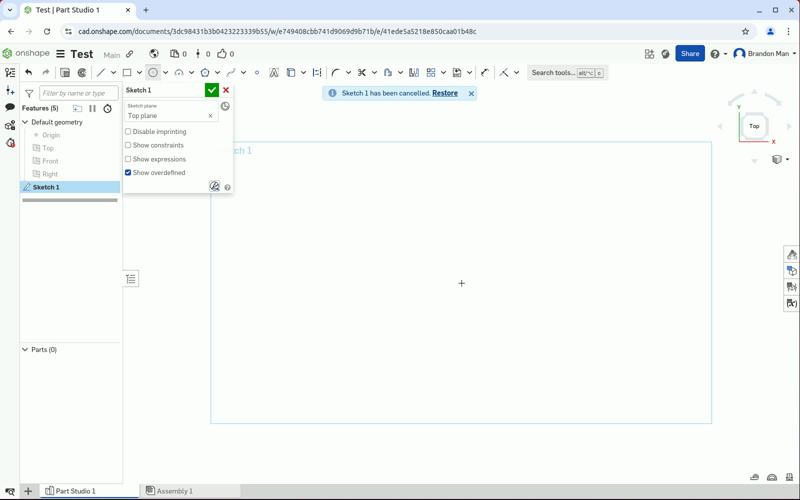
click(461, 282)
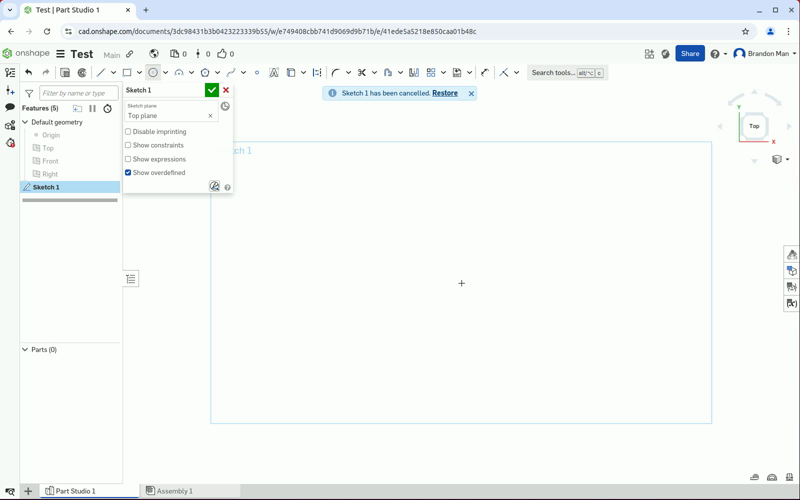
key_up(shift)
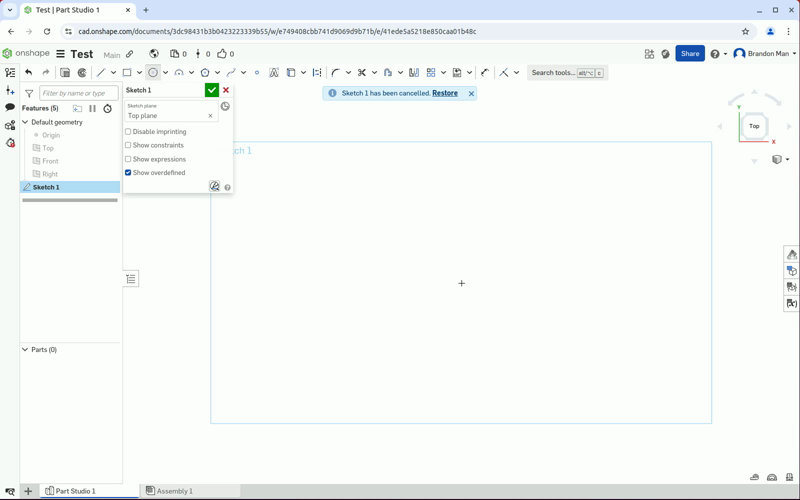
mouse_move(535, 282)
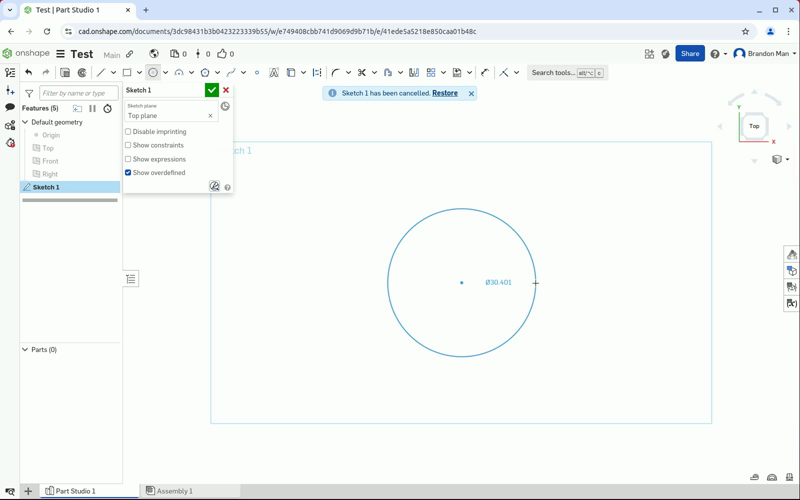
click(535, 282)
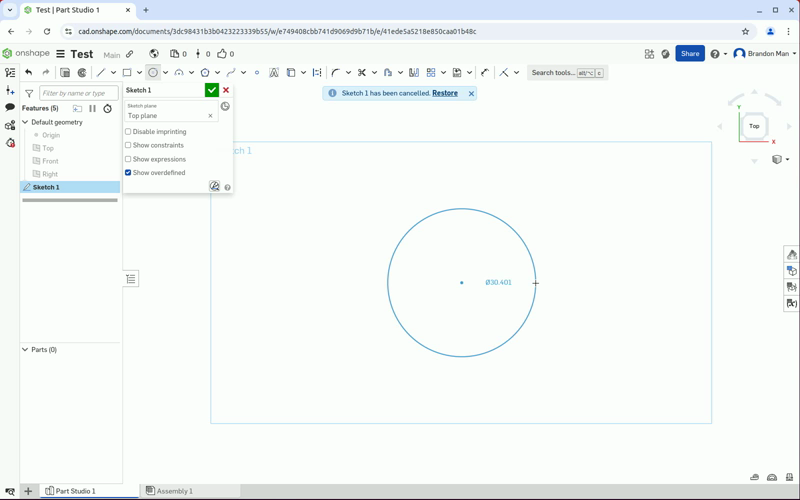
key(esc)
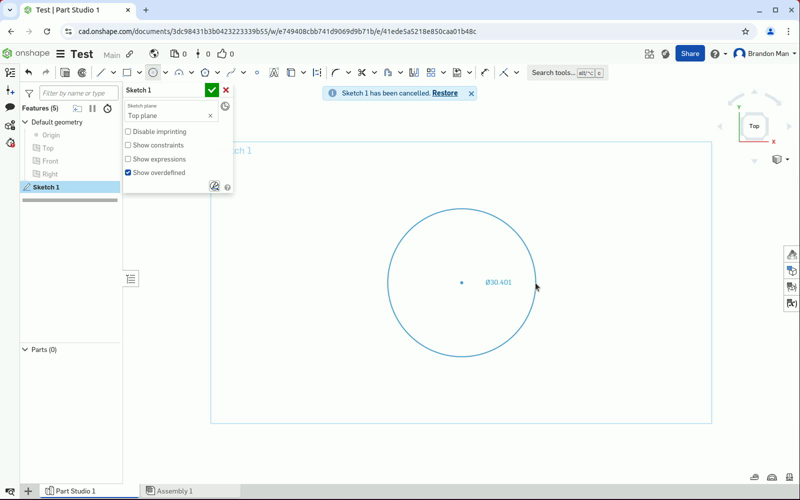
key(c)
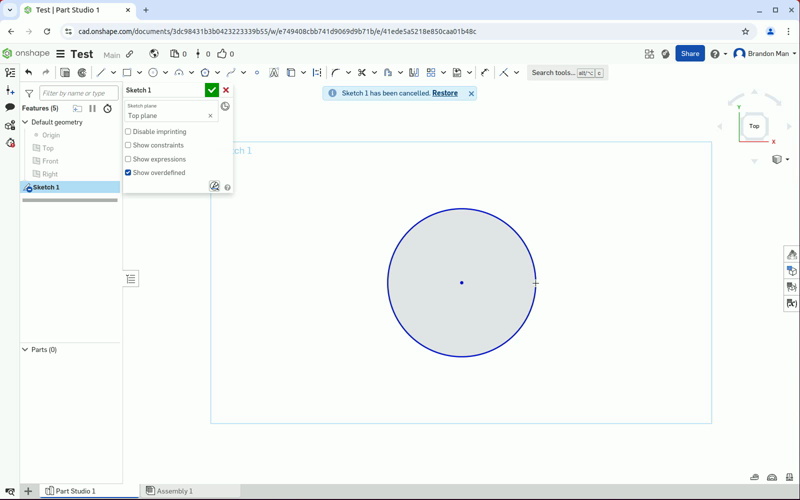
key_down(shift)
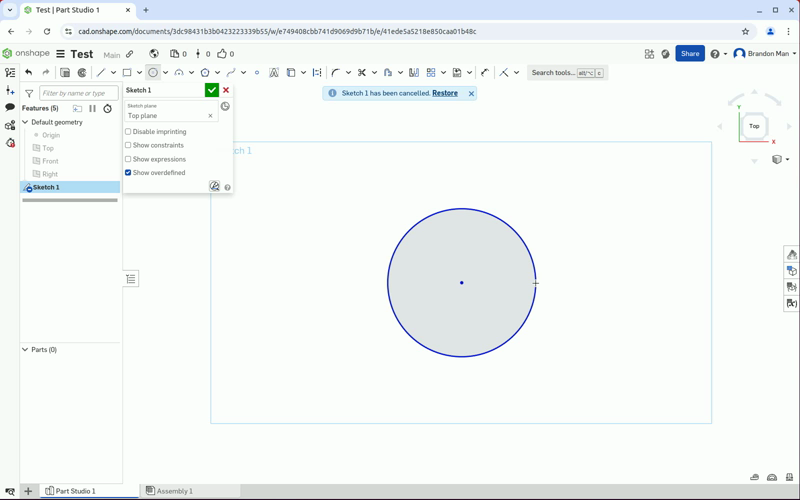
mouse_move(461, 282)
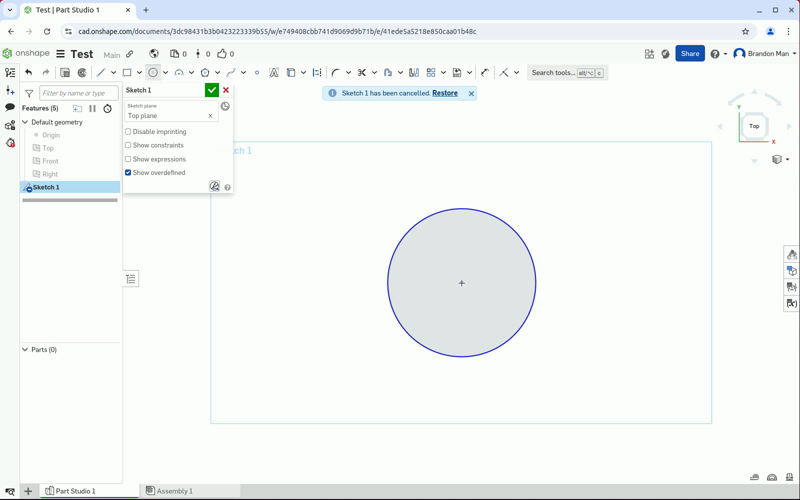
click(461, 282)
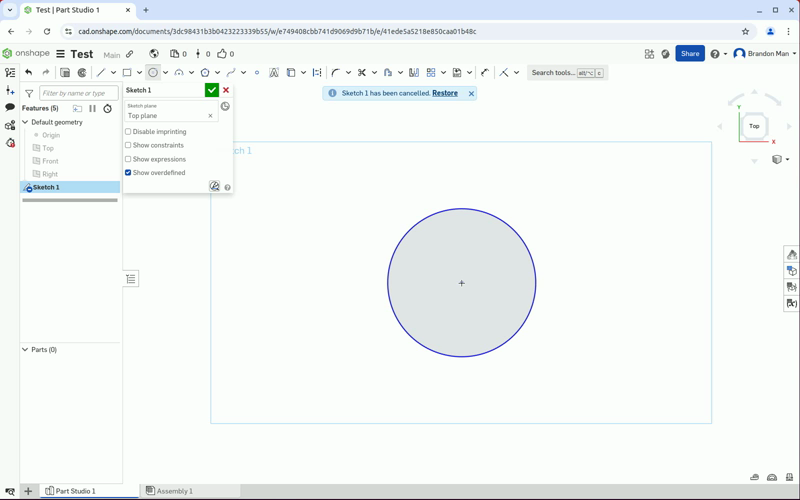
key_up(shift)
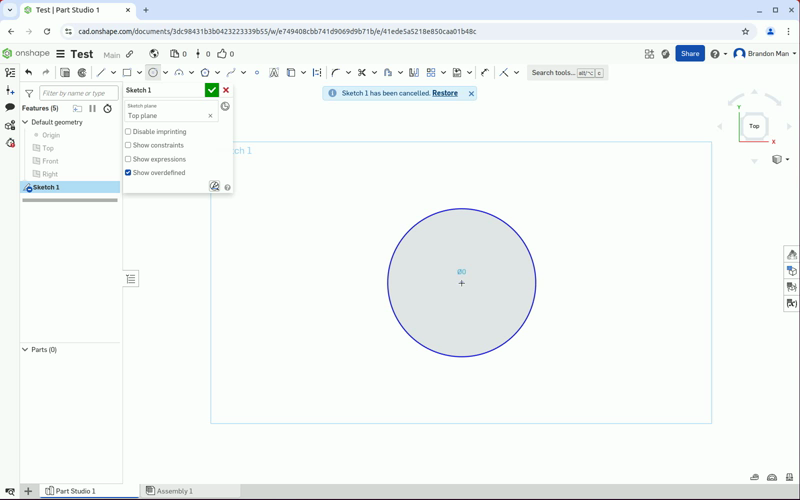
mouse_move(520, 282)
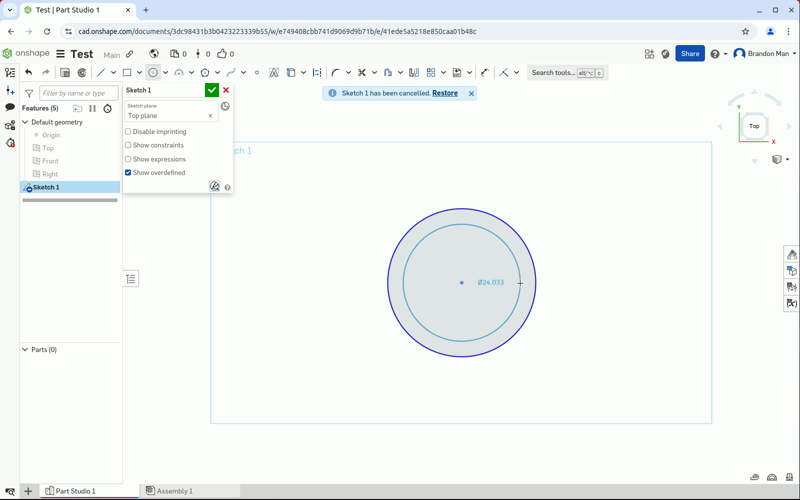
click(520, 282)
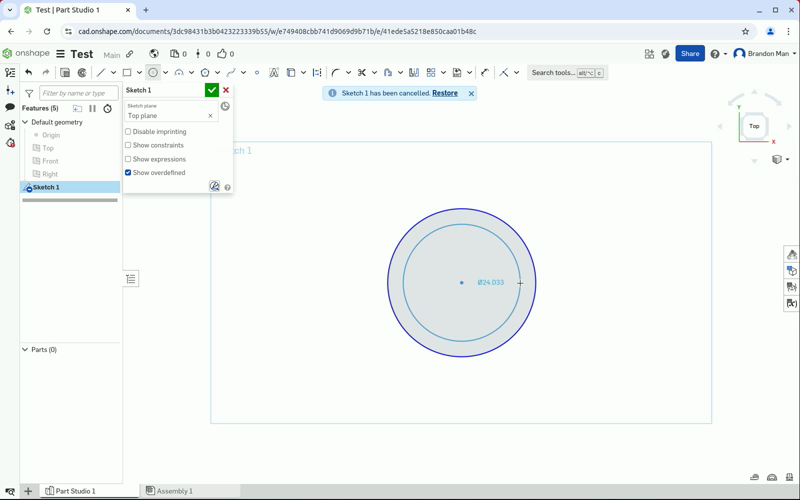
key(esc)
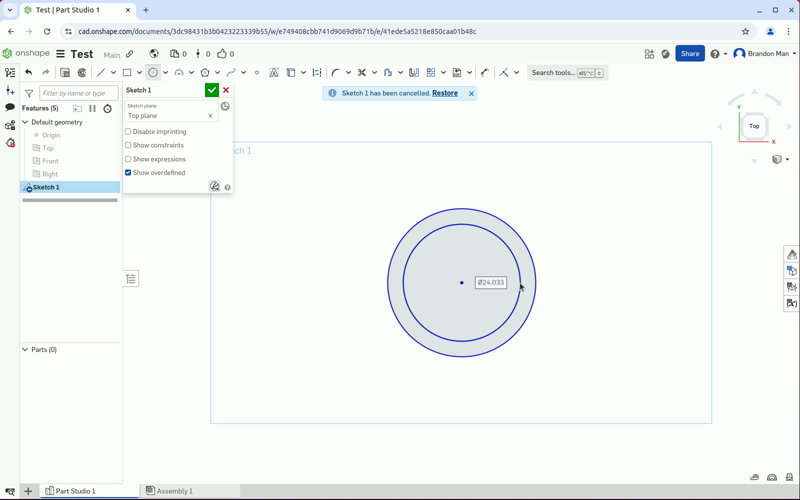
mouse_move(503, 333)
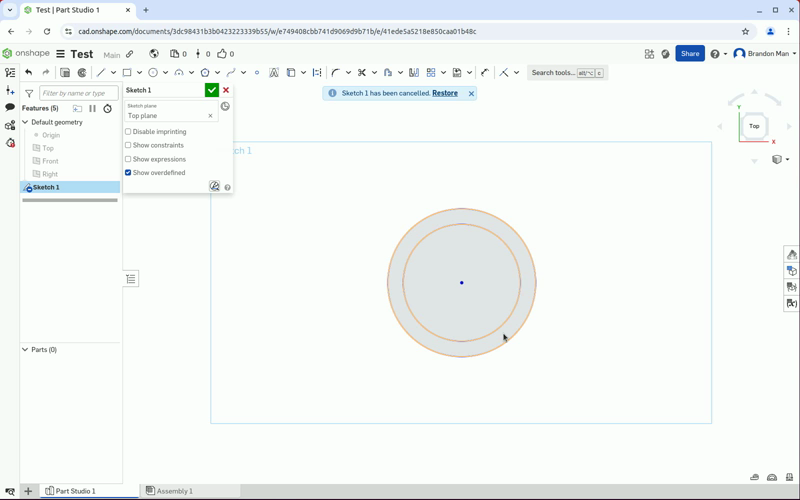
click(503, 333)
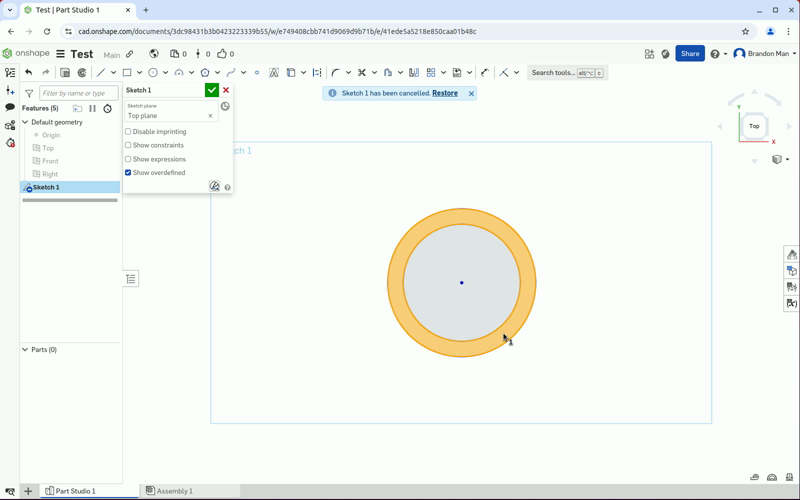
mouse_move(73, 352)
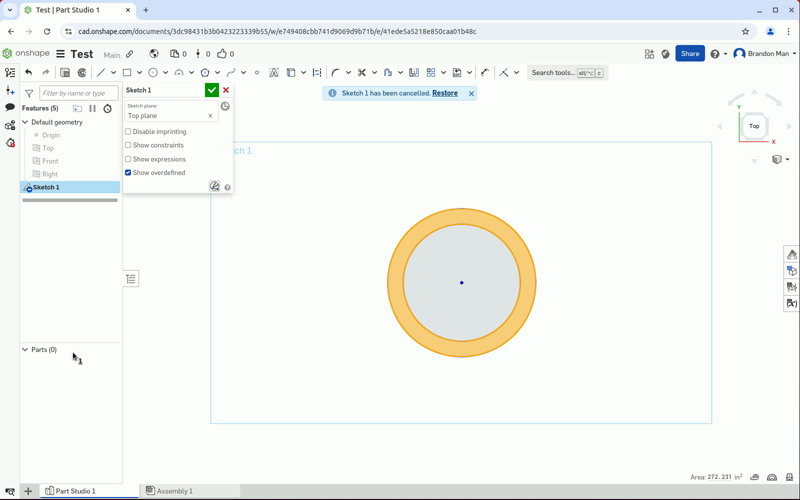
key(shift+y)
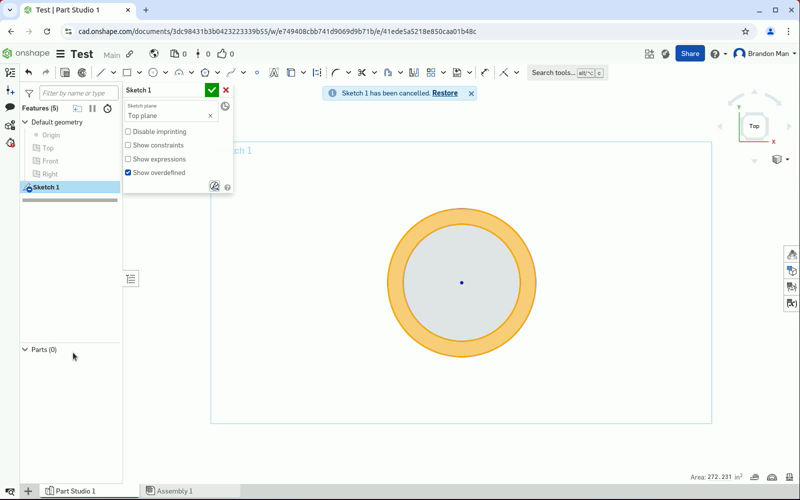
key(shift+e)
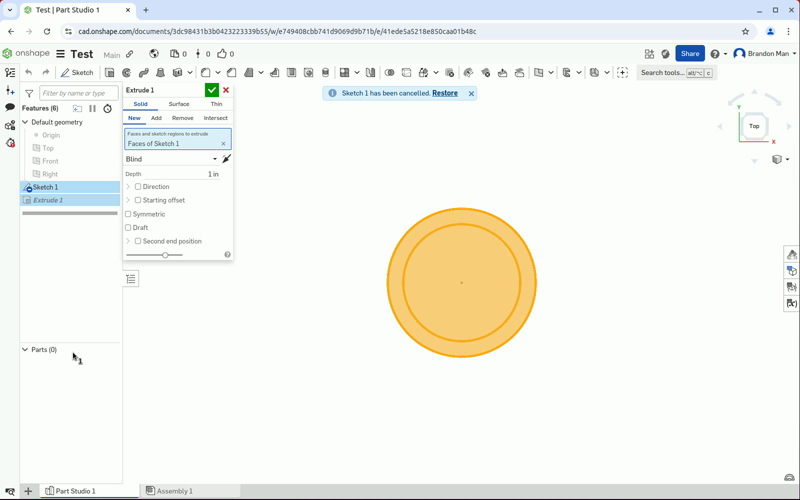
mouse_move(143, 106)
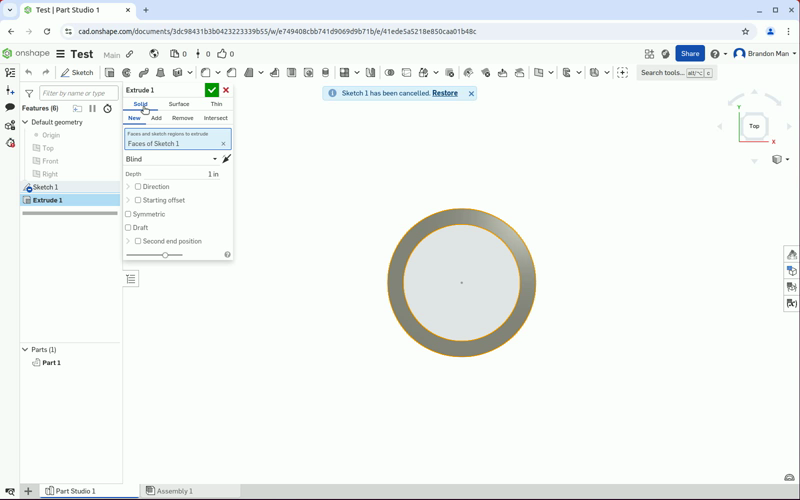
click(143, 106)
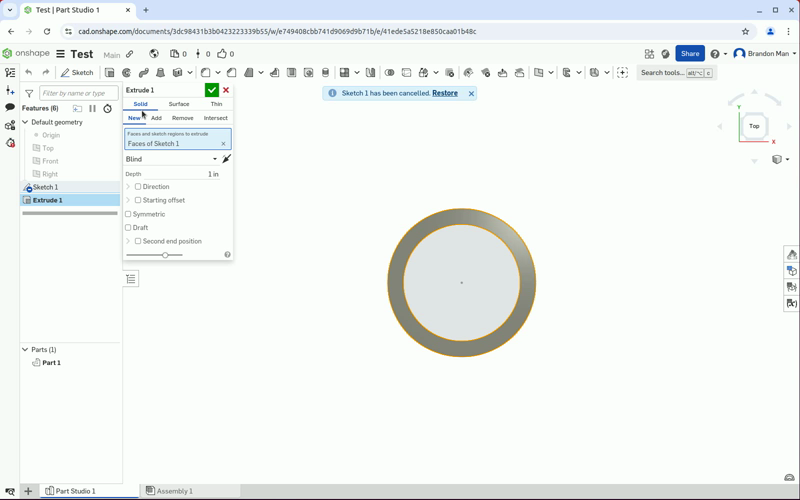
mouse_move(137, 120)
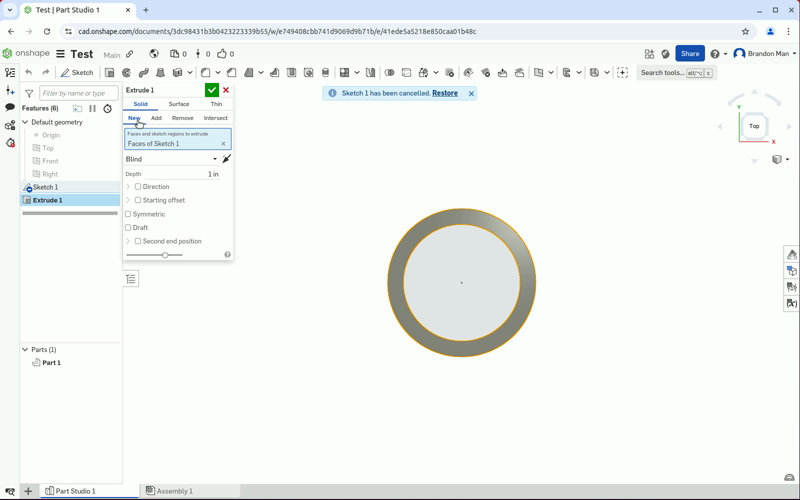
click(137, 120)
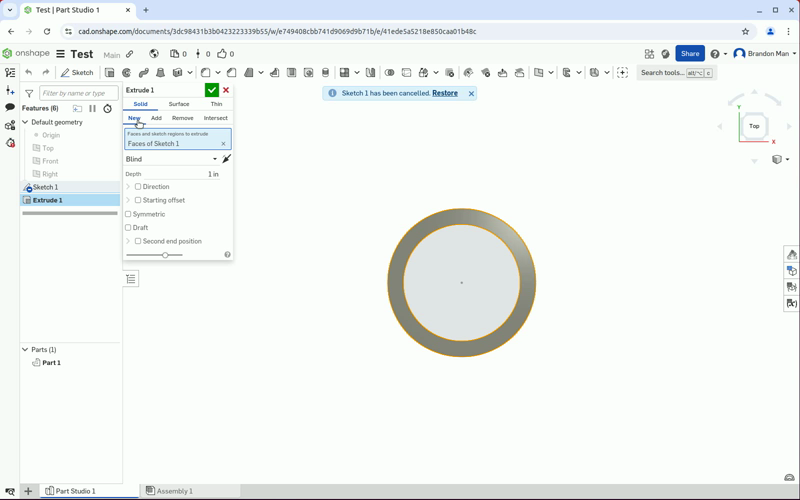
key(tab, 4)
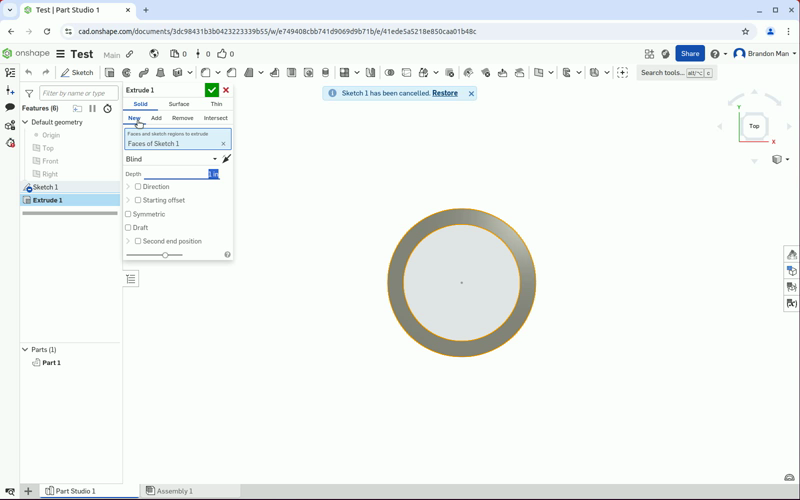
text(23.108)
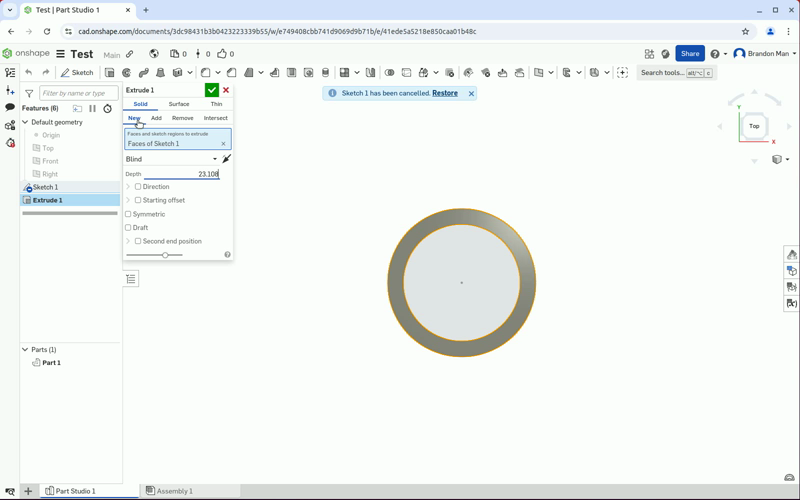
key(enter)
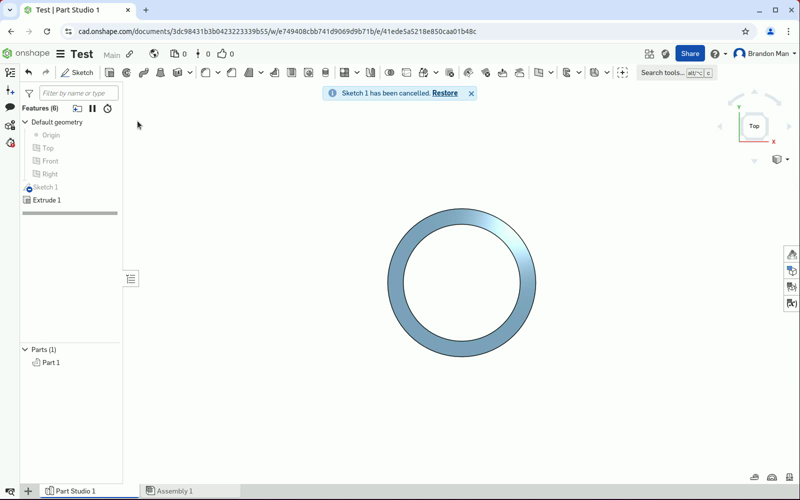
key(shift+h)
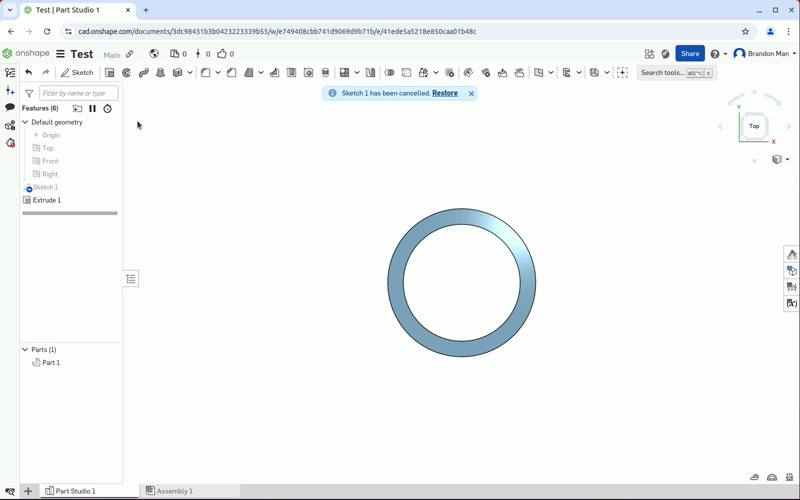
key(shift+h)
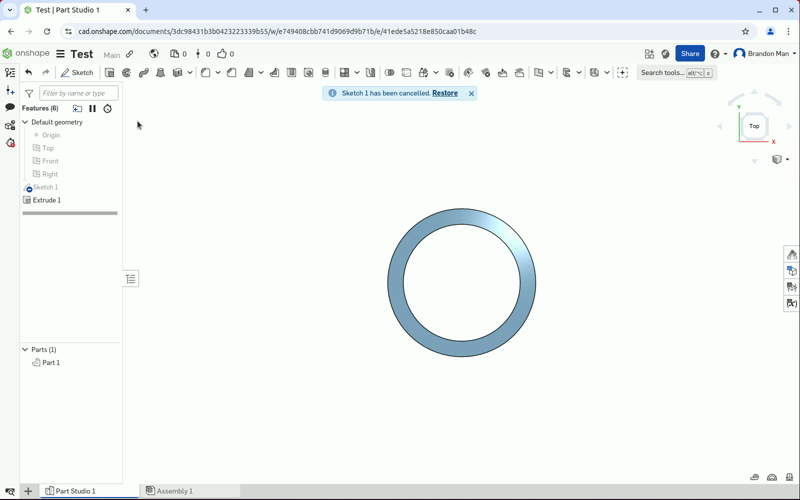
mouse_move(73, 189)
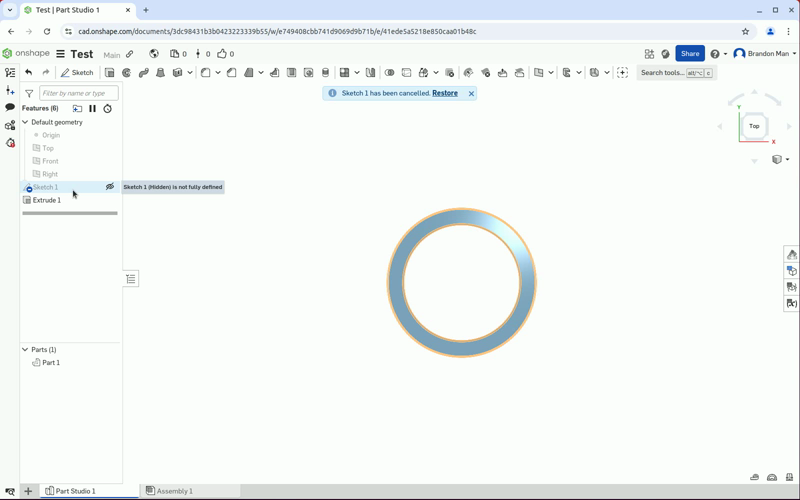
click(73, 189)
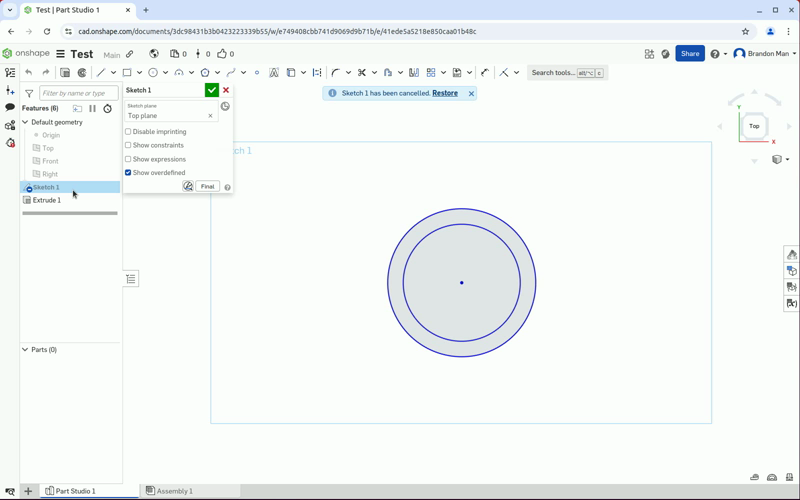
mouse_move(229, 92)
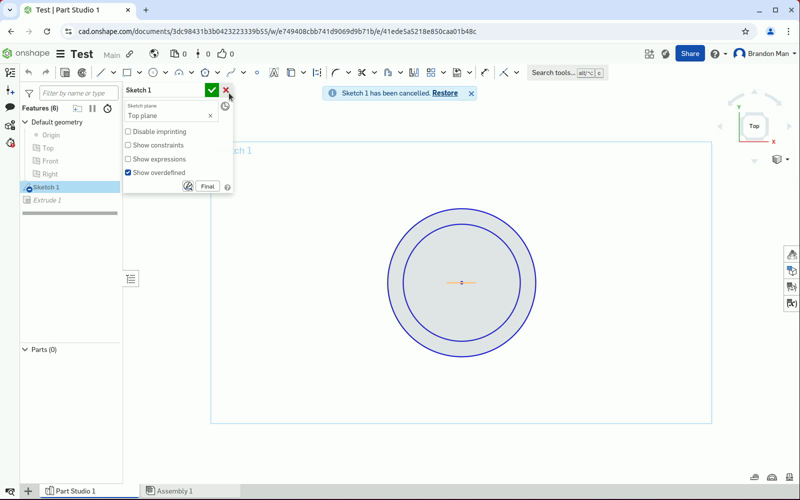
click(229, 92)
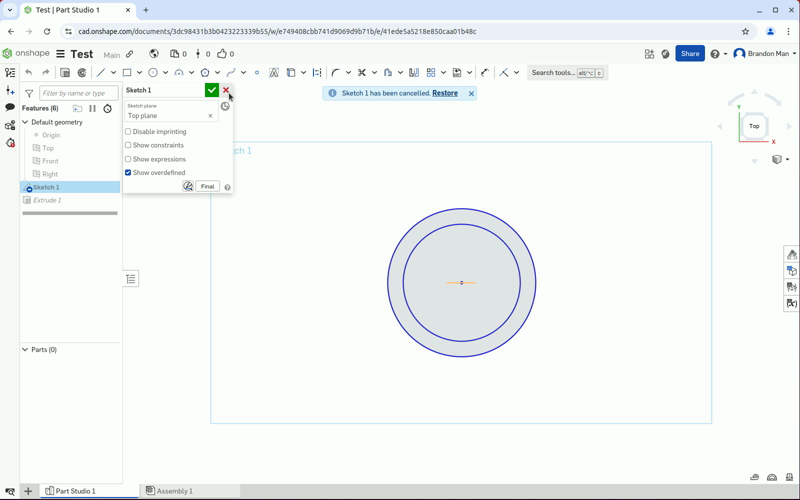
key(shift+s)
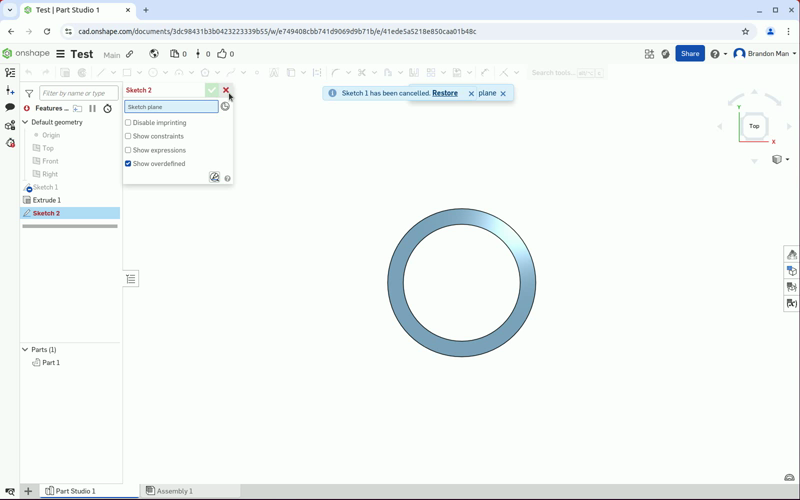
mouse_move(73, 150)
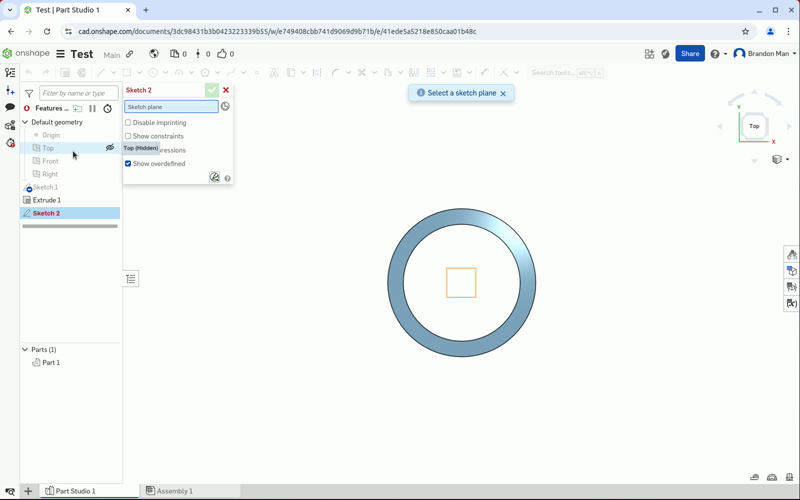
click(73, 150)
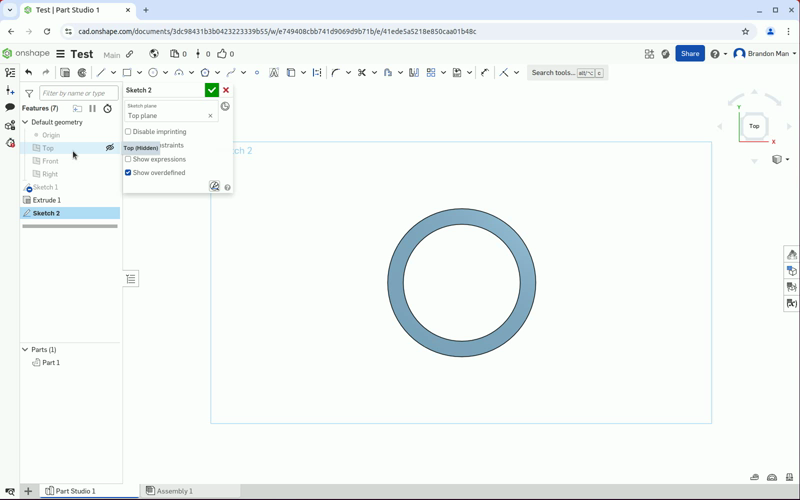
mouse_move(73, 352)
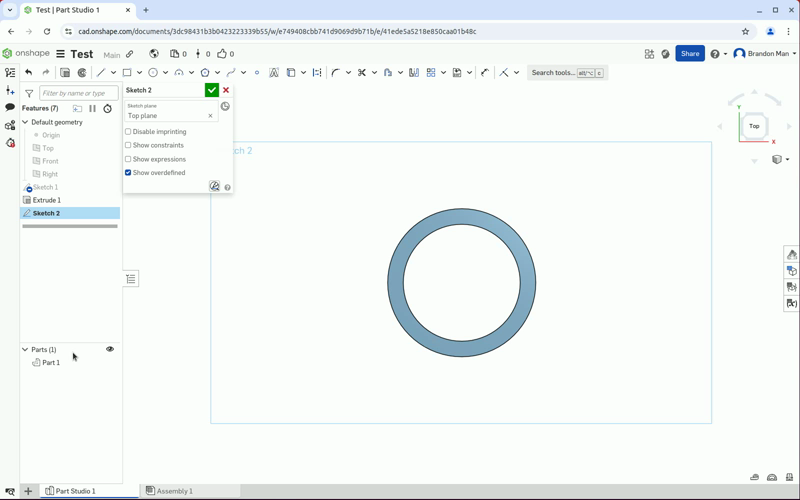
key(y)
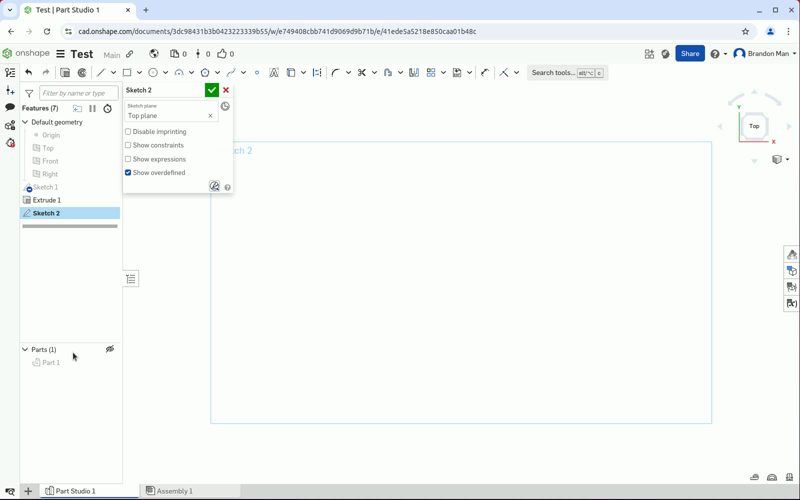
key(c)
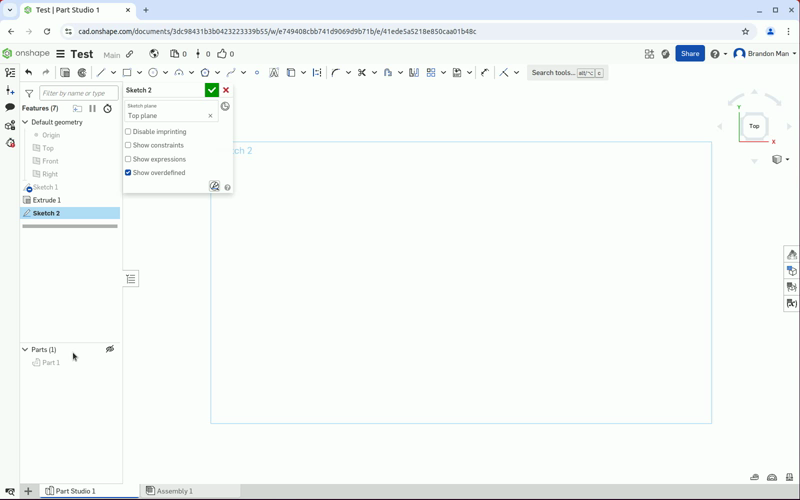
key_down(shift)
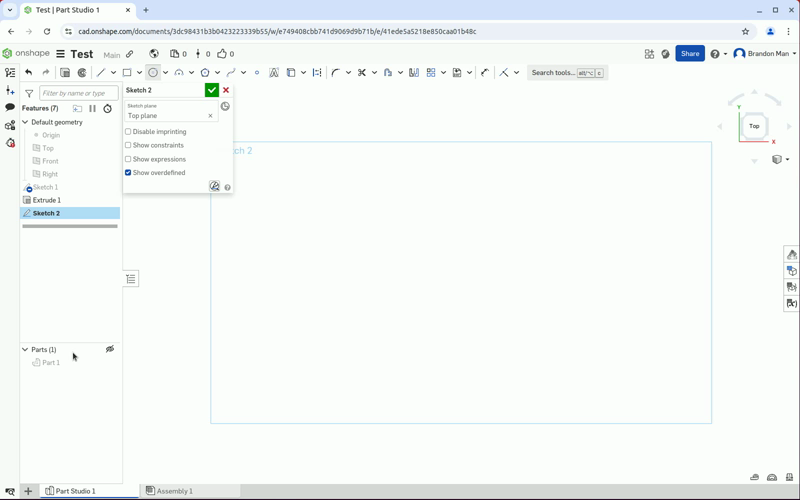
mouse_move(461, 282)
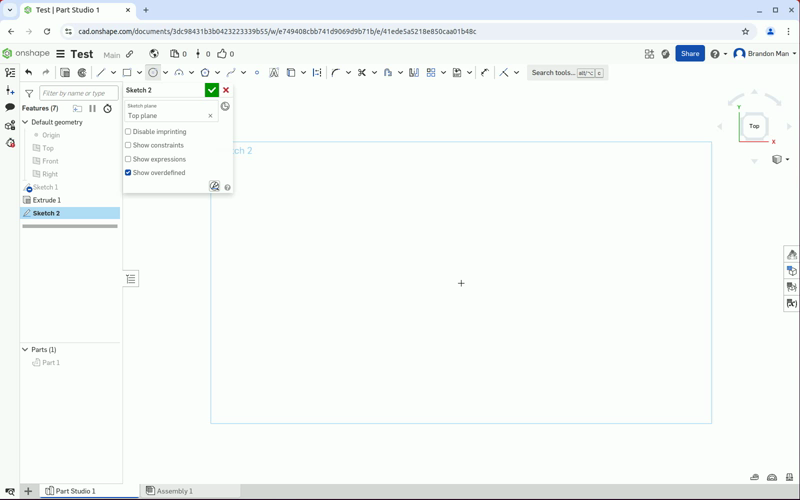
click(461, 282)
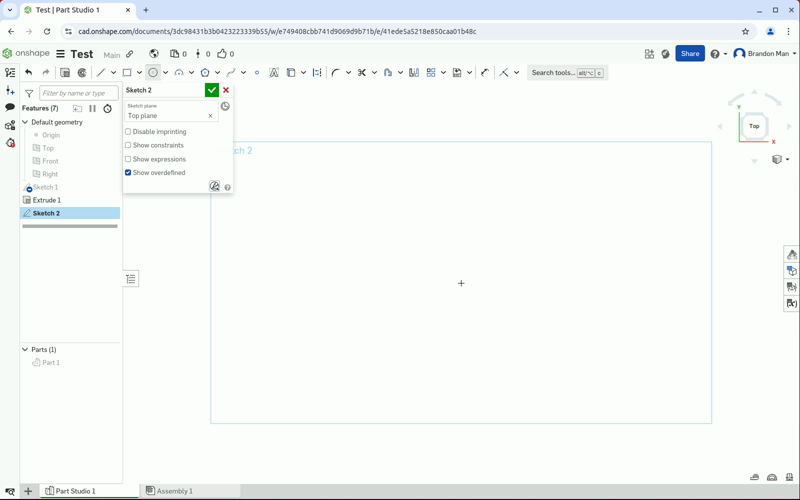
key_up(shift)
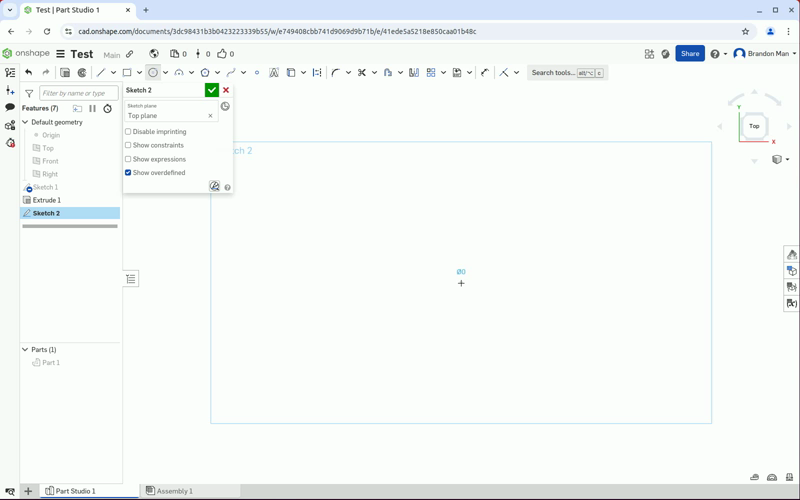
mouse_move(520, 282)
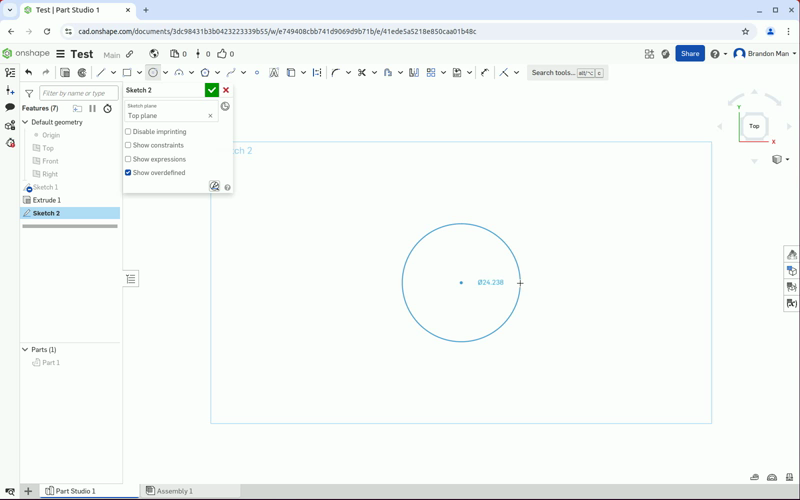
click(520, 282)
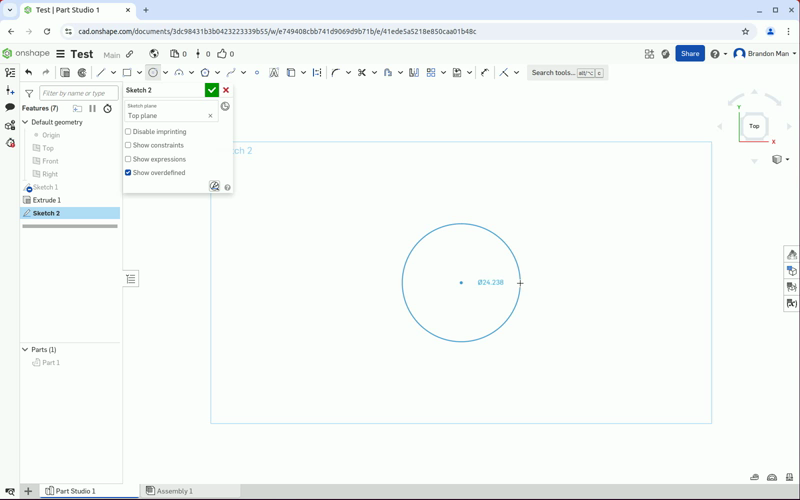
key(esc)
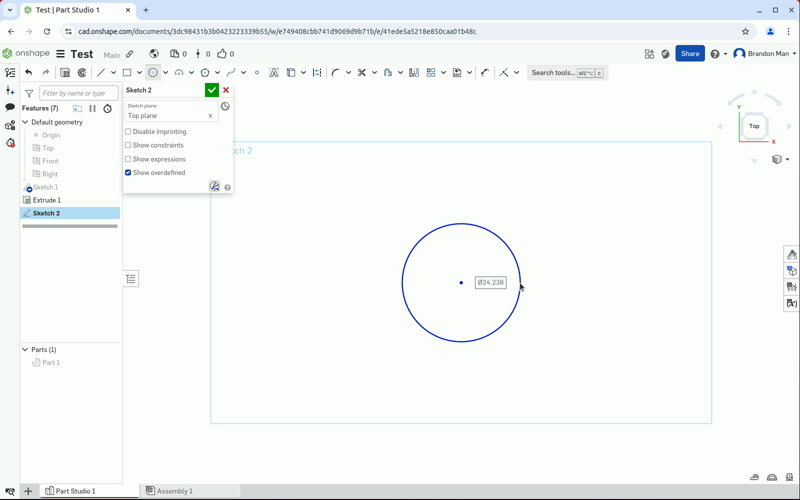
mouse_move(466, 283)
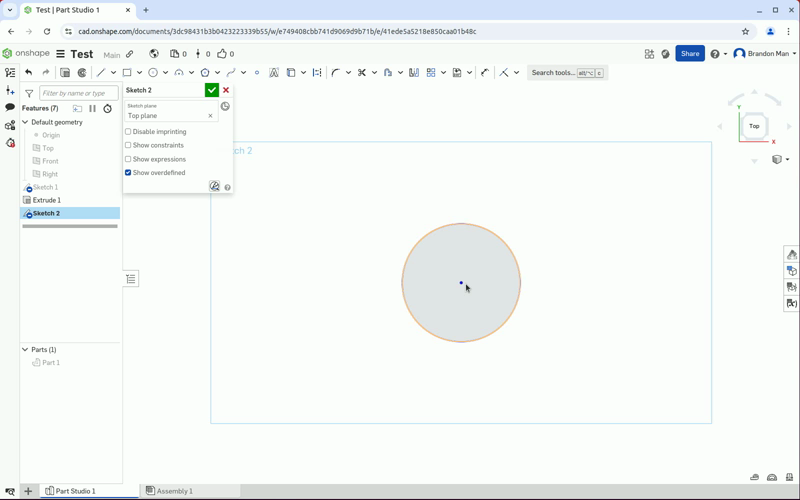
click(466, 283)
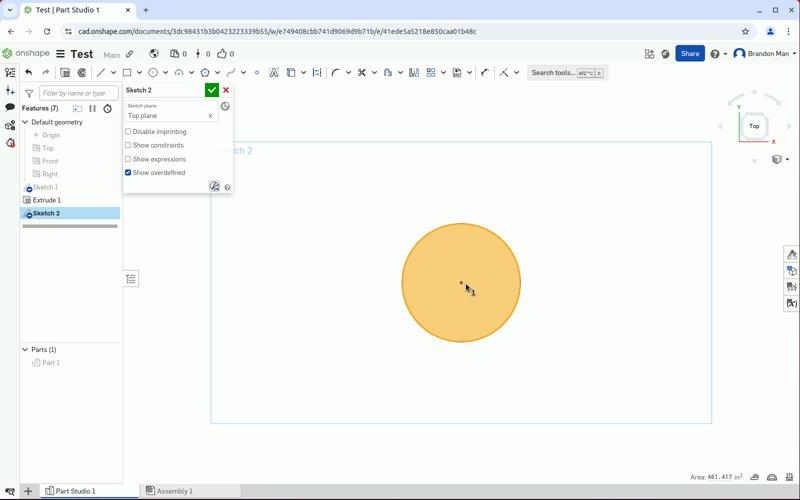
mouse_move(73, 352)
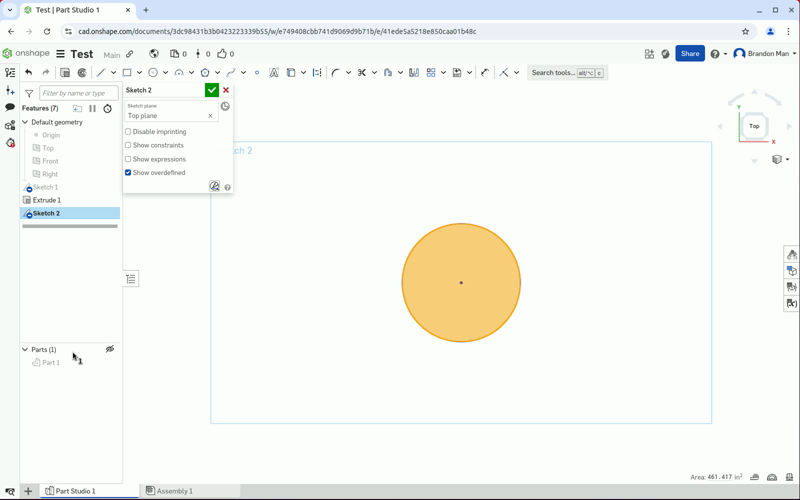
key(shift+y)
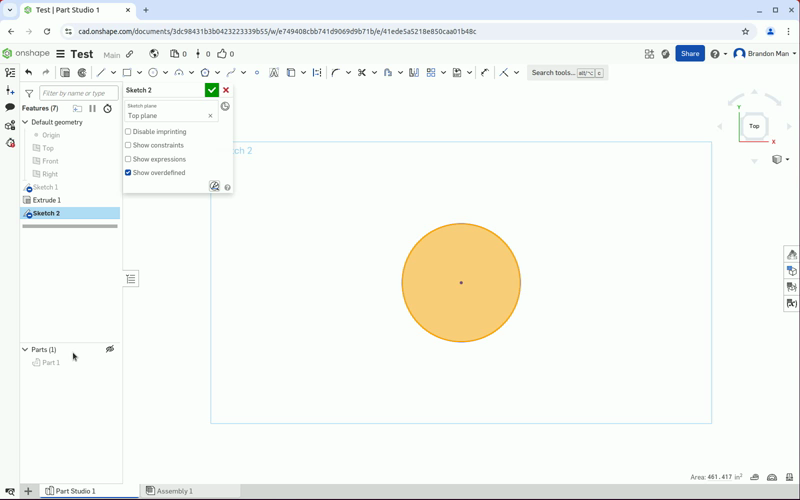
key(shift+e)
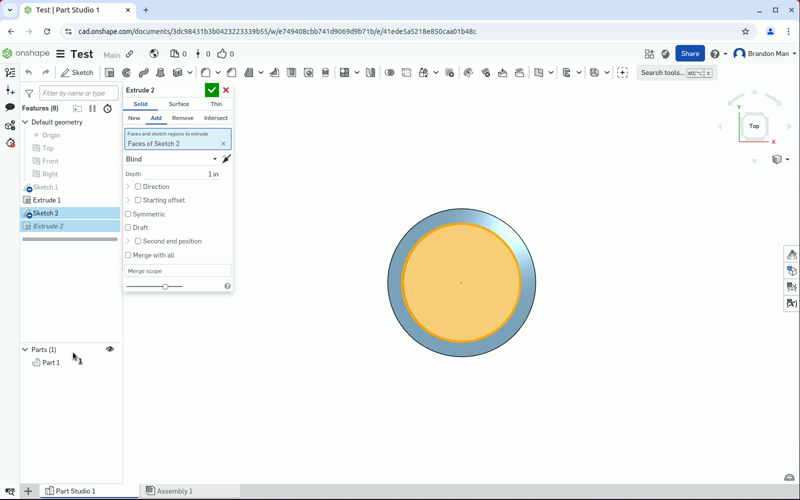
mouse_move(143, 106)
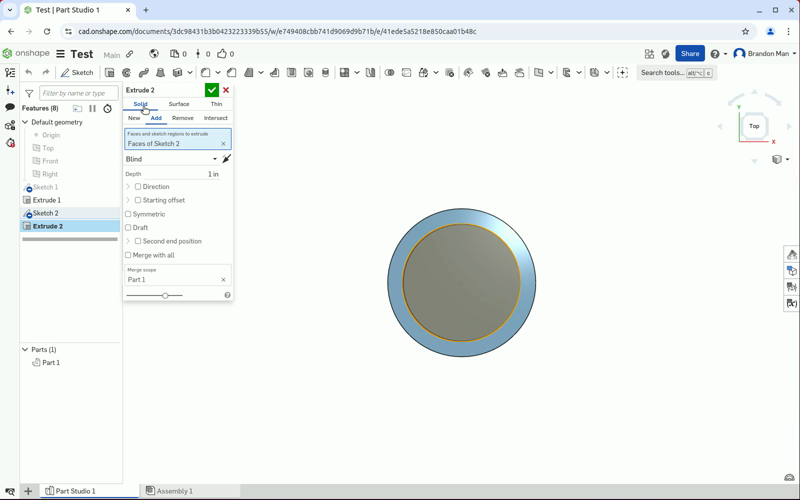
click(143, 106)
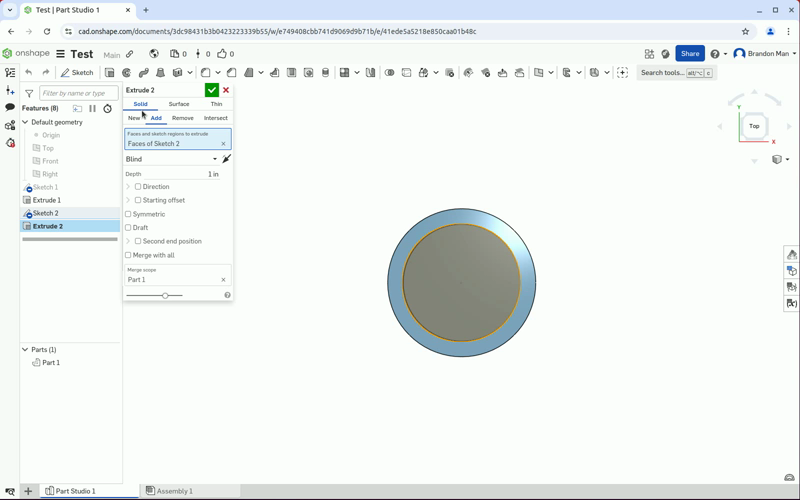
mouse_move(137, 120)
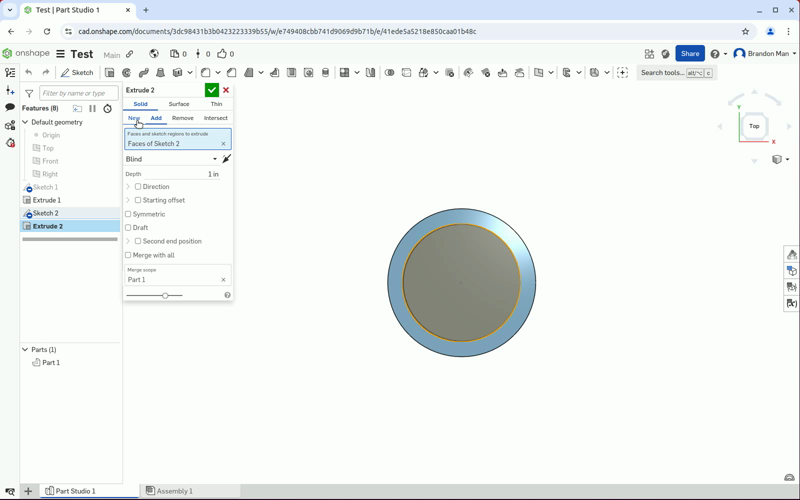
click(137, 120)
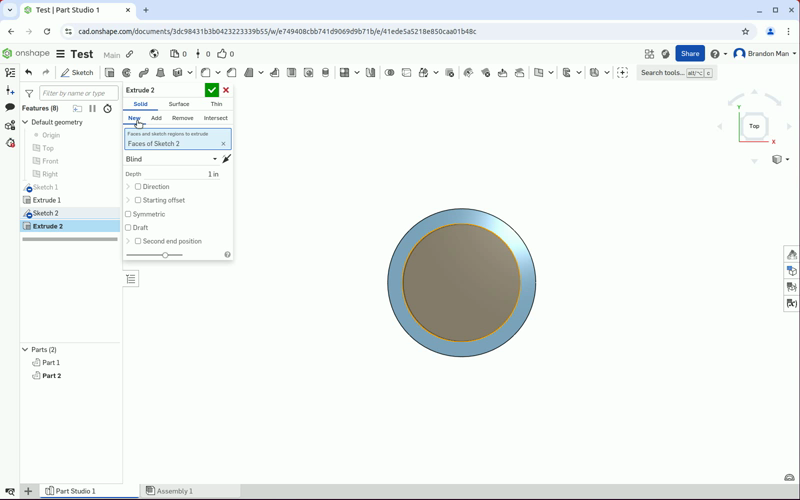
key(tab, 4)
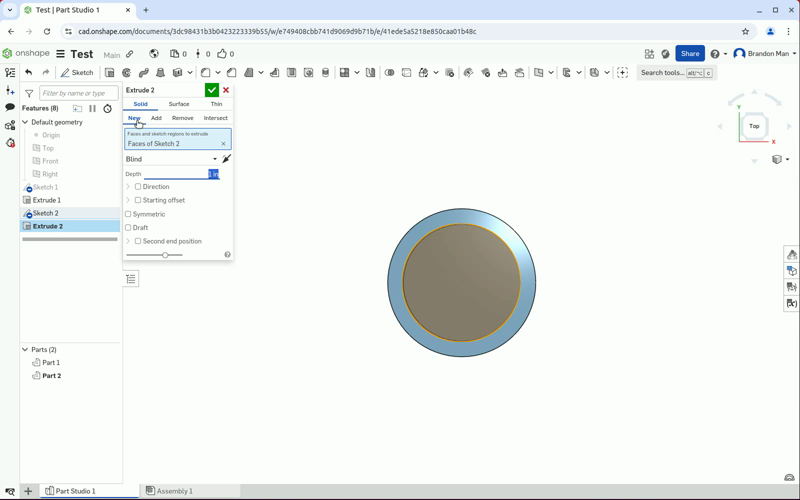
text(4.574)
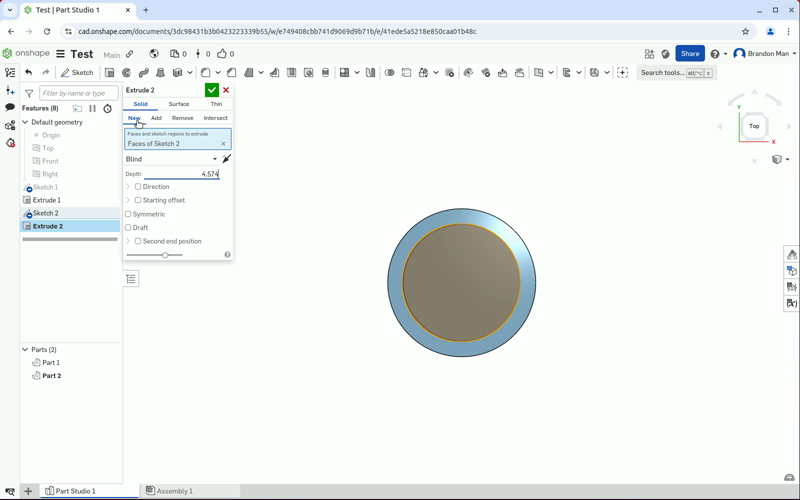
key(enter)
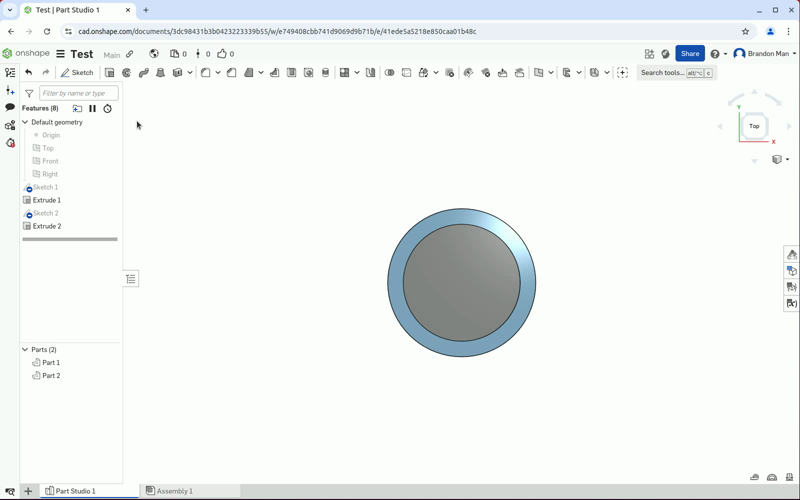
key(shift+h)
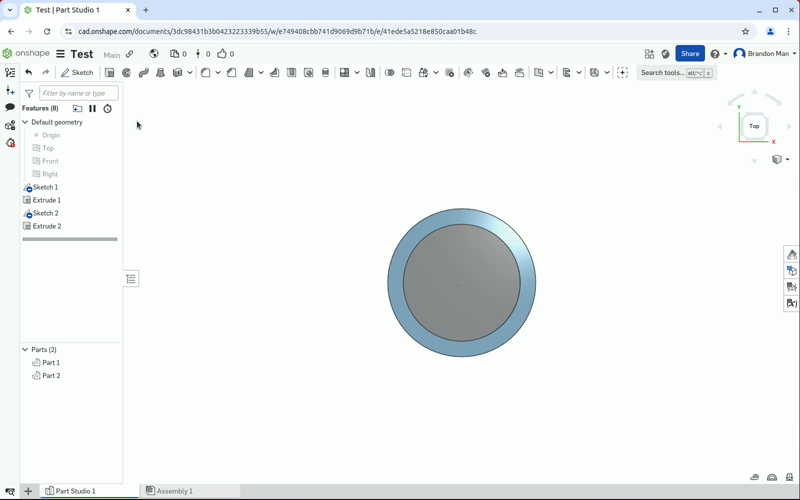
key(shift+h)
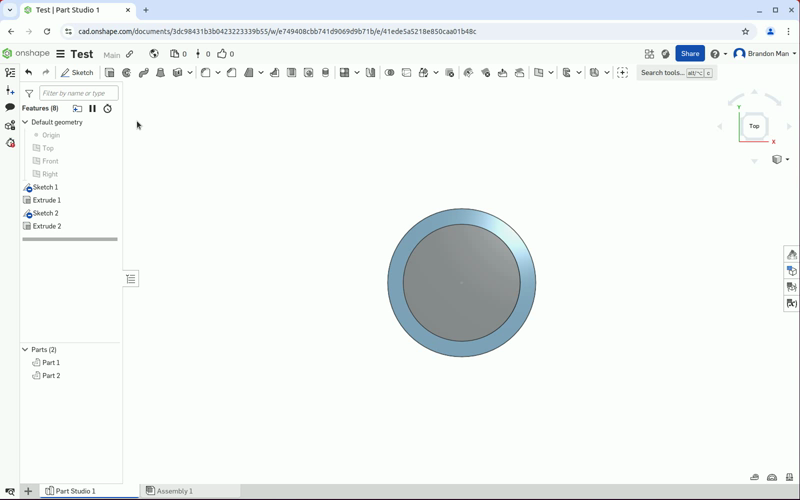
key(shift+7)
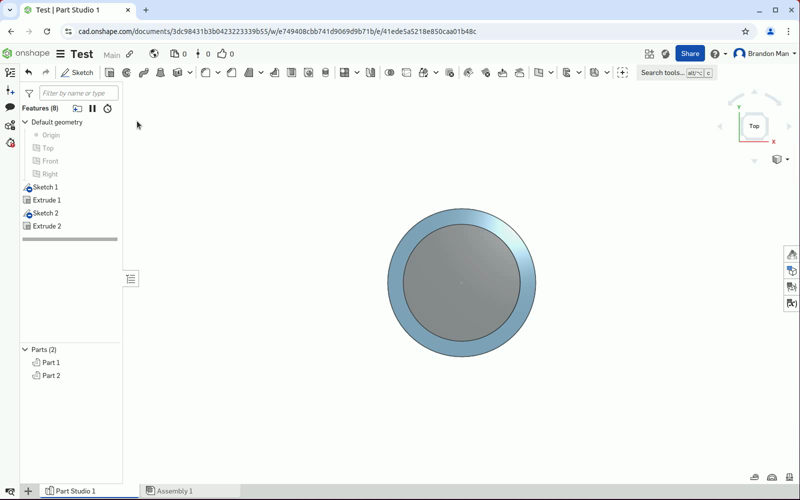
key(up, 3)
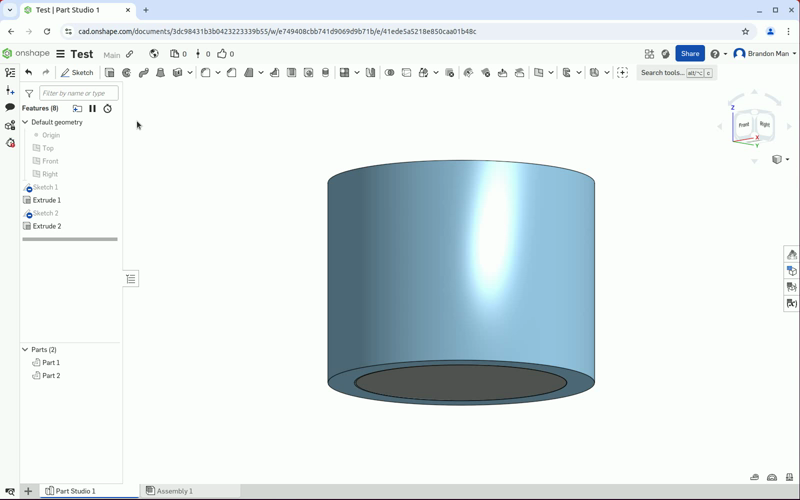
key(left, 3)
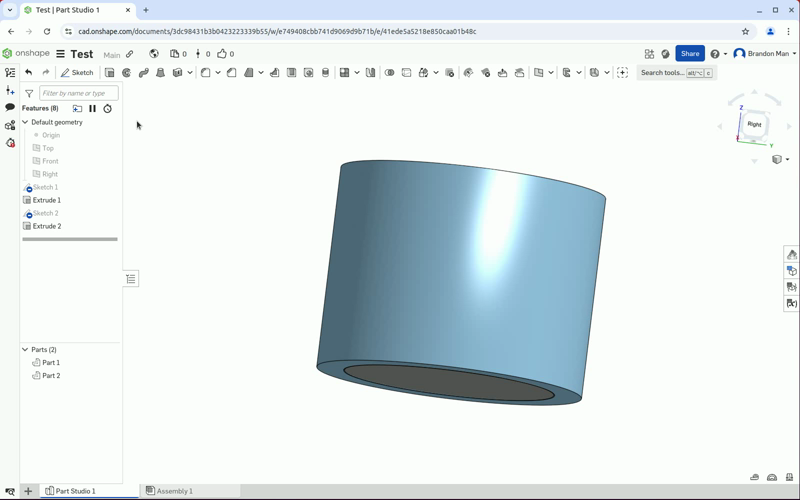
key(right, 3)
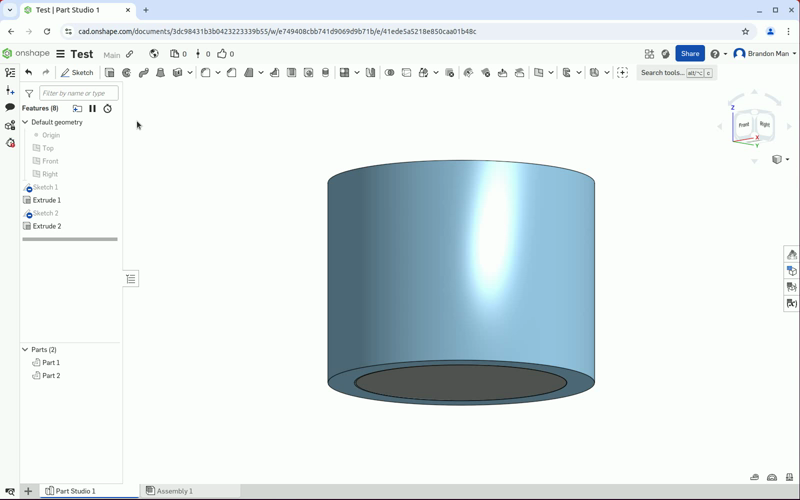
key(down, 3)
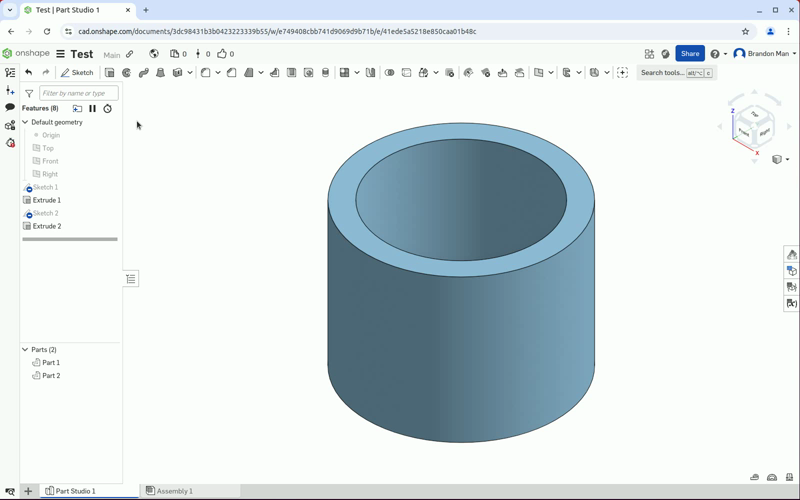
mouse_move(73, 189)
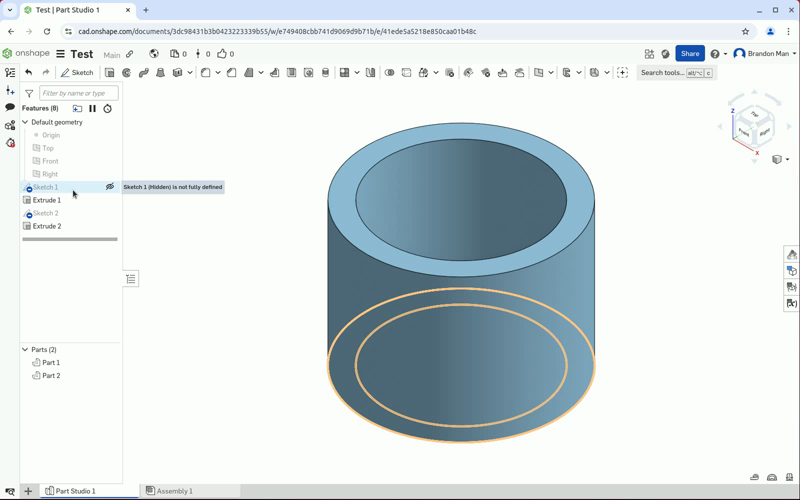
click(73, 189)